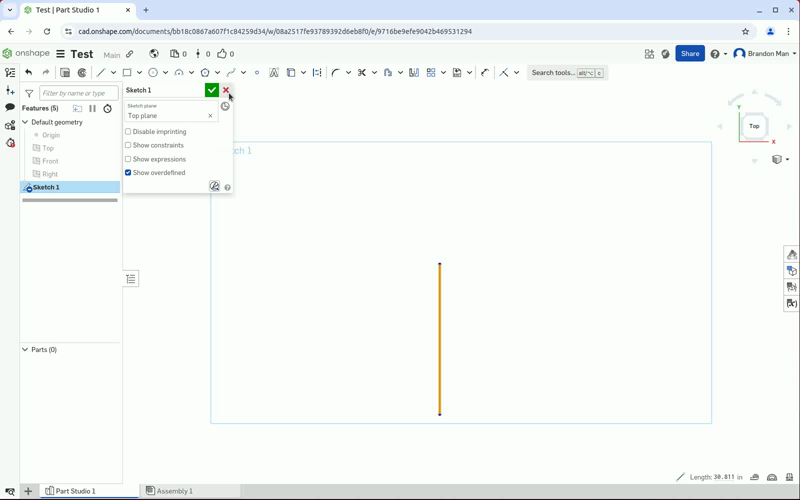
key(shift+h)
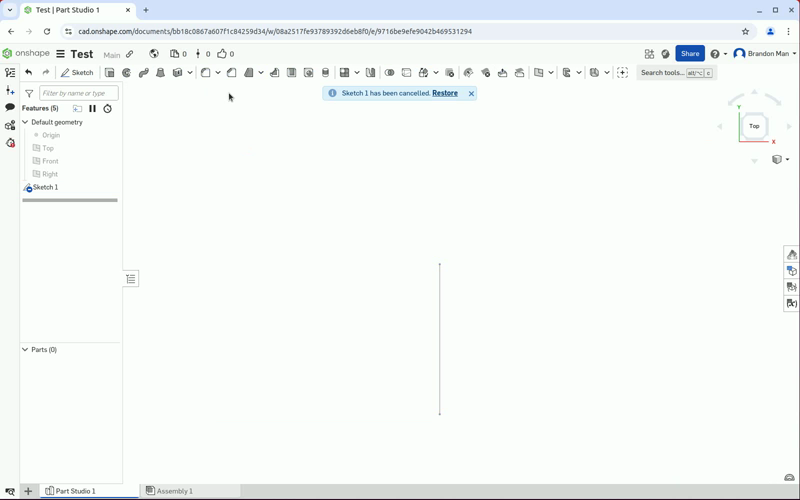
key(shift+s)
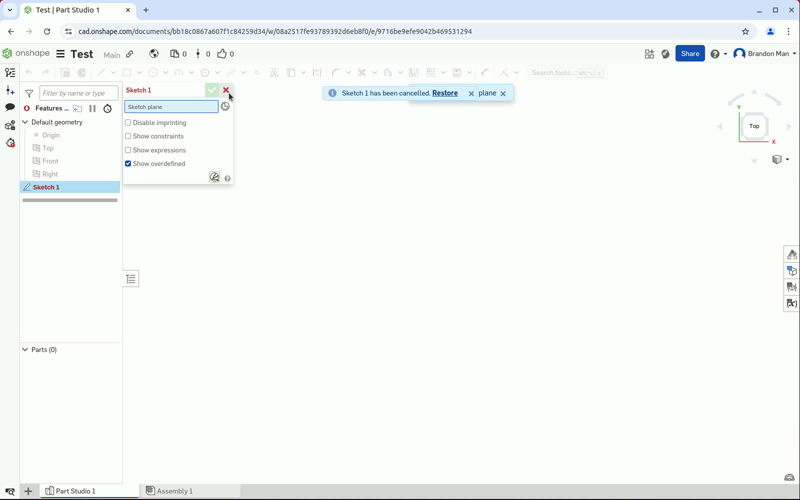
mouse_move(73, 150)
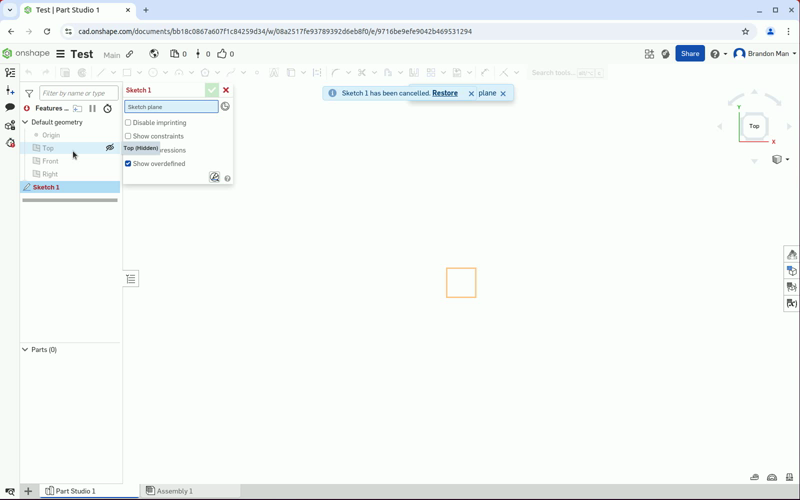
click(73, 150)
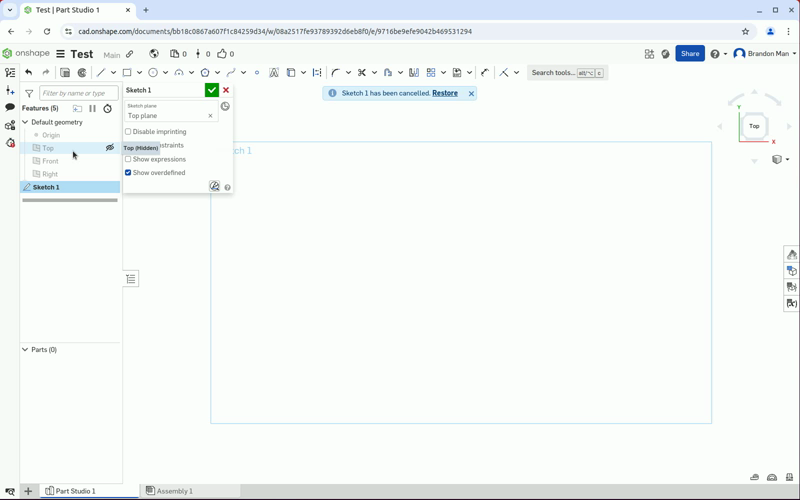
mouse_move(73, 352)
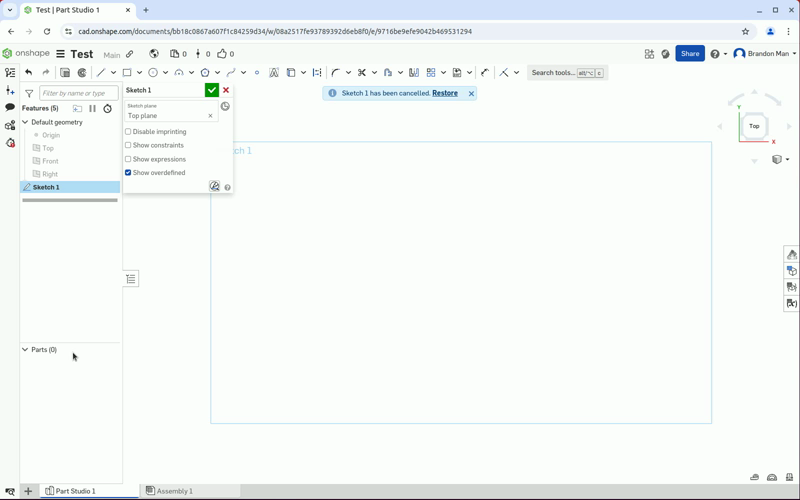
key(y)
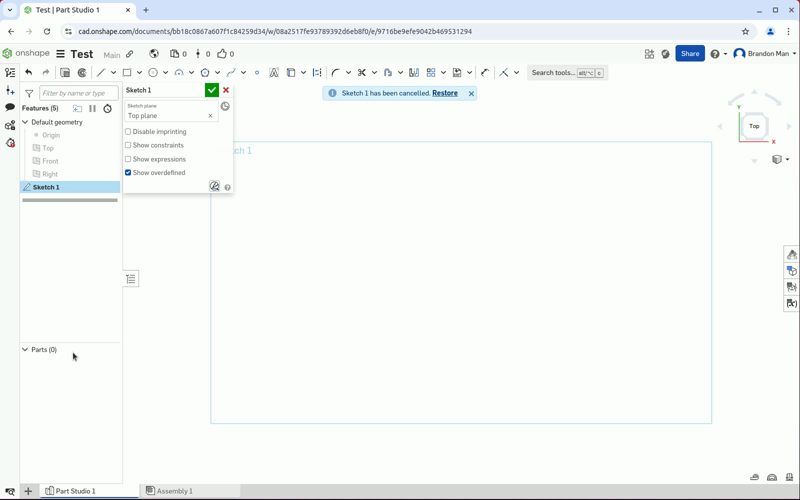
key(c)
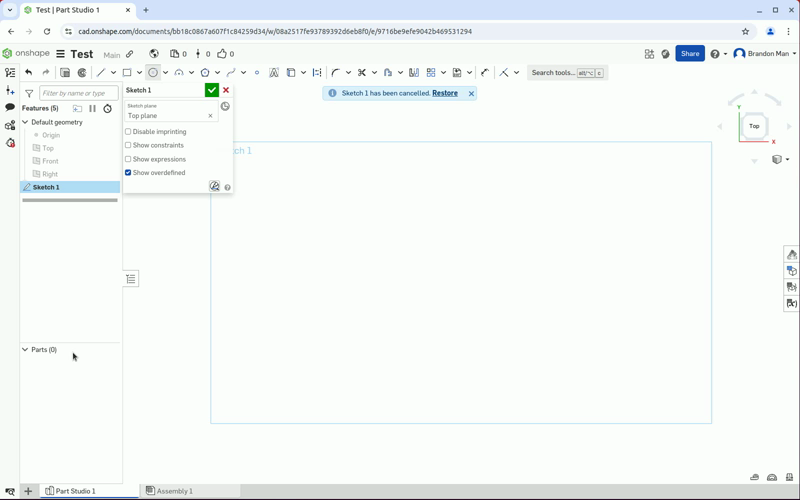
key_down(shift)
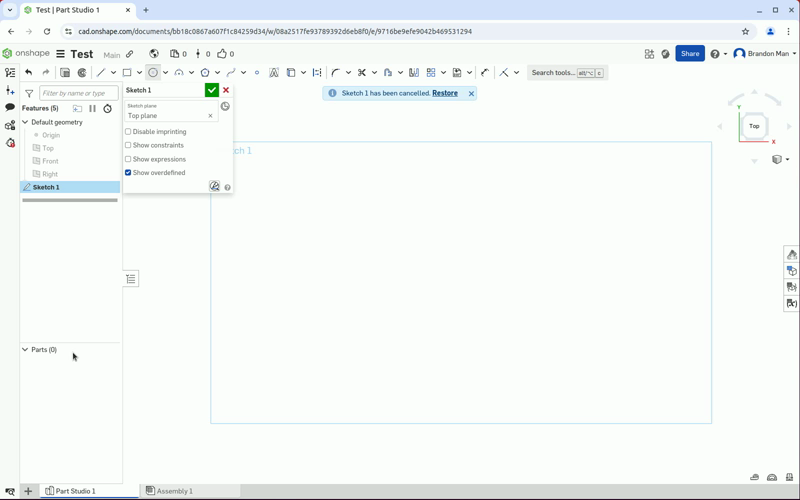
mouse_move(461, 282)
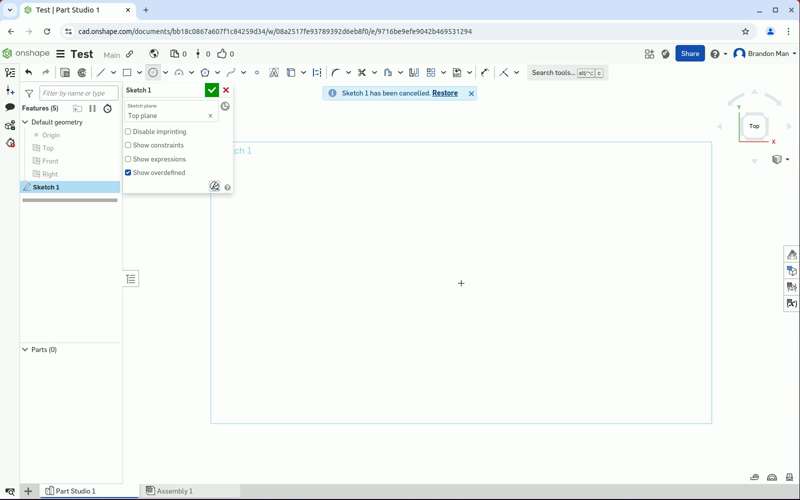
click(461, 282)
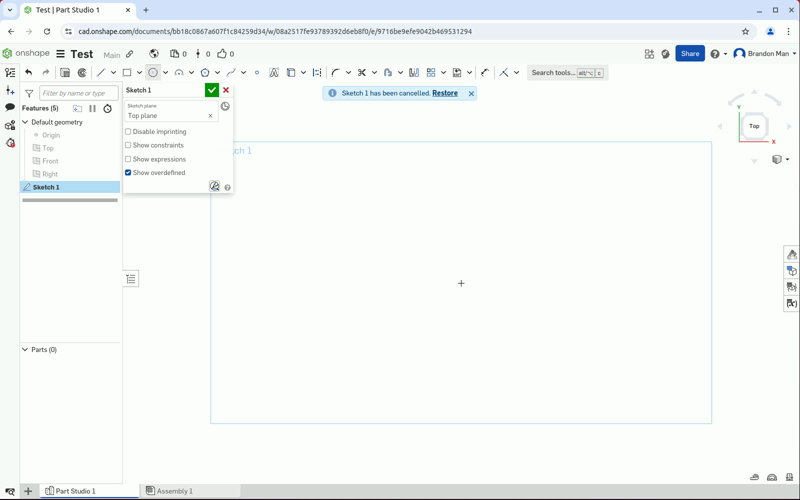
key_up(shift)
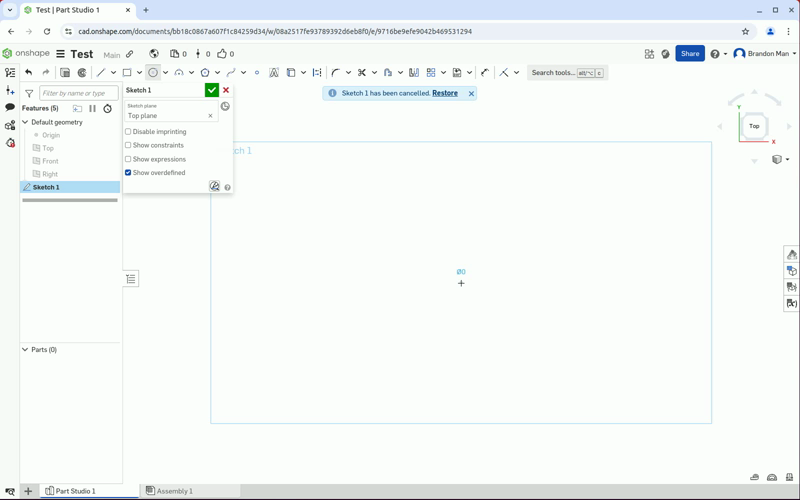
mouse_move(574, 282)
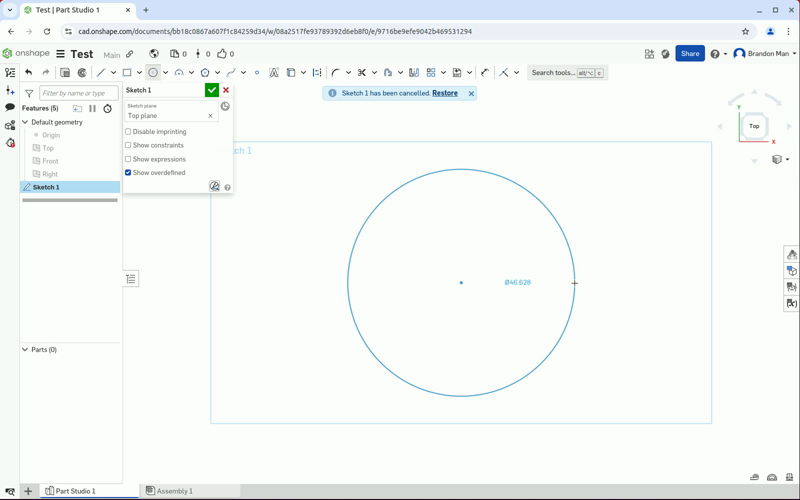
click(574, 282)
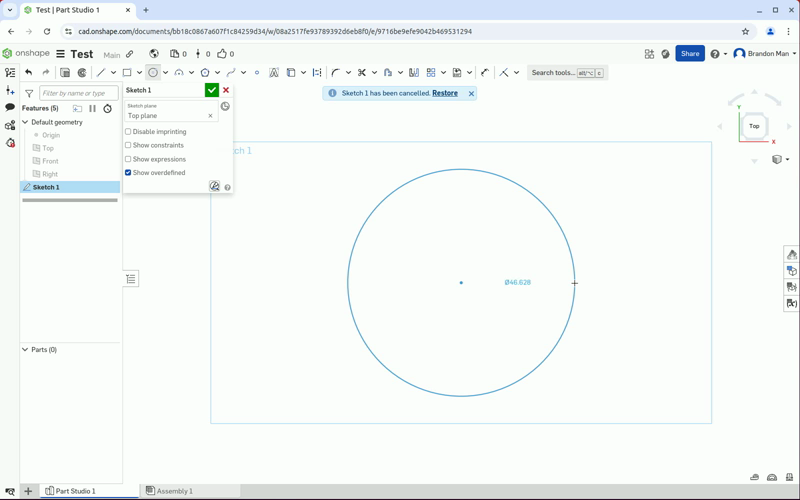
key(esc)
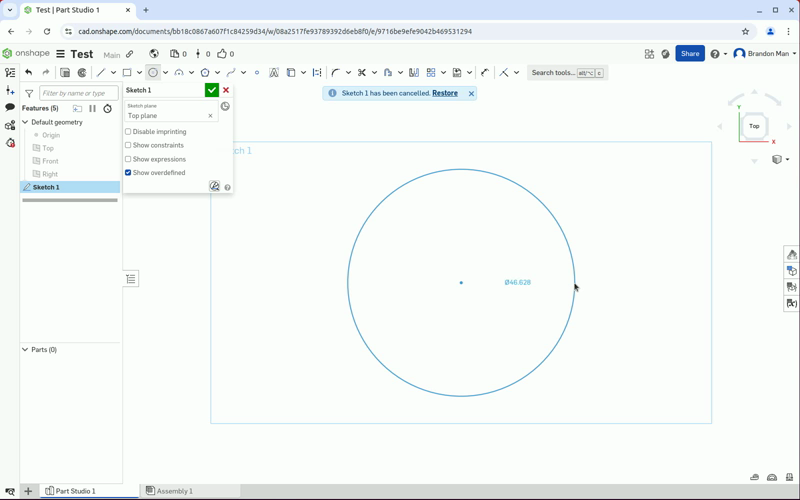
mouse_move(507, 296)
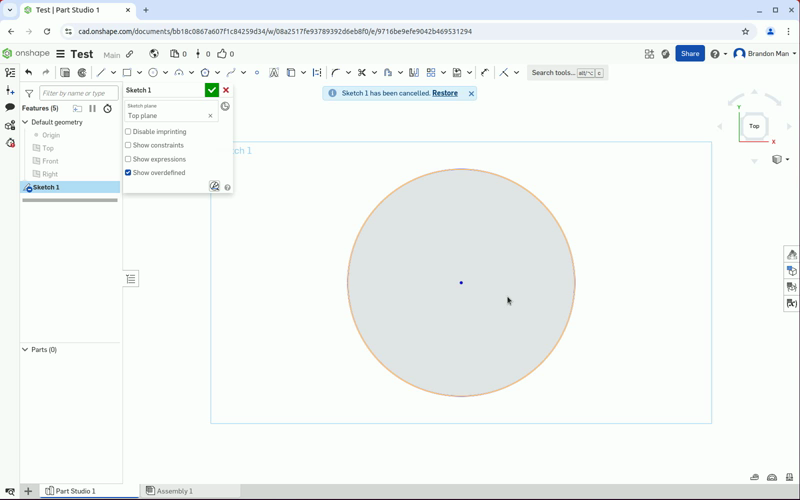
click(507, 296)
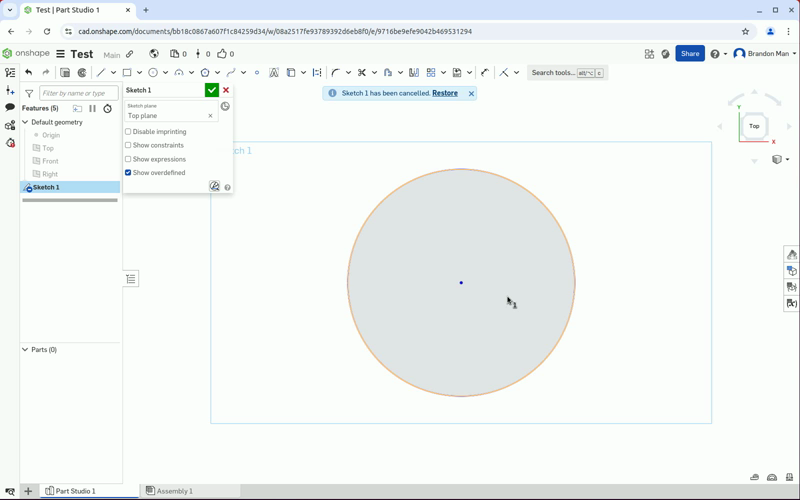
mouse_move(73, 352)
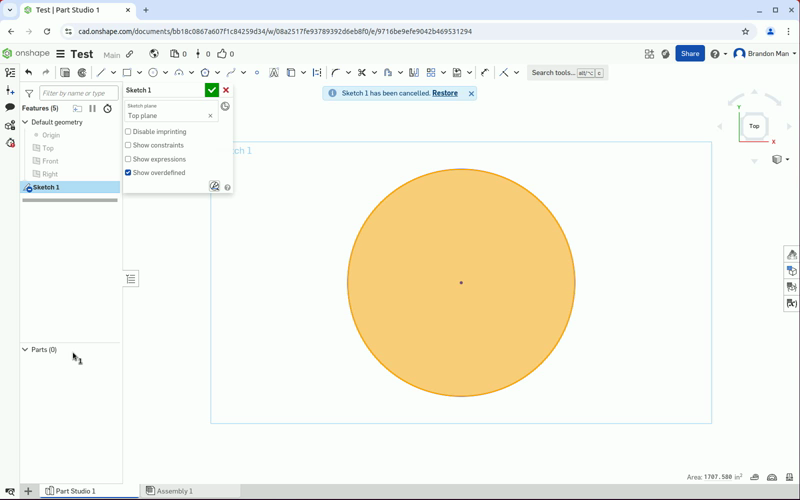
key(shift+y)
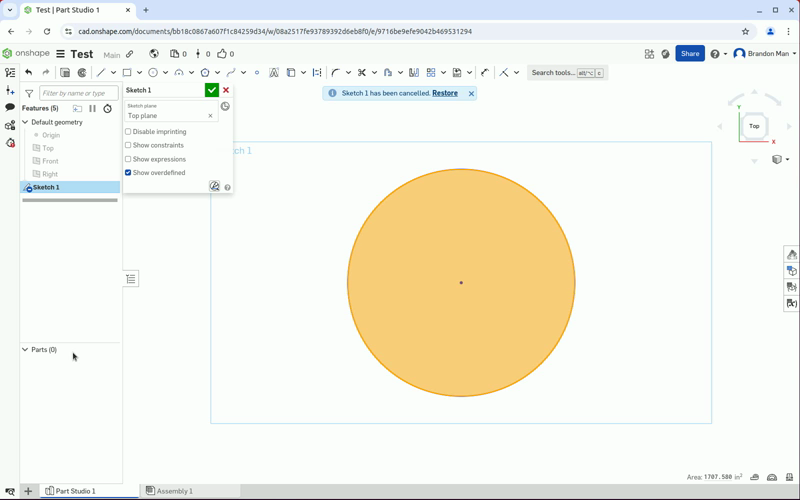
key(shift+e)
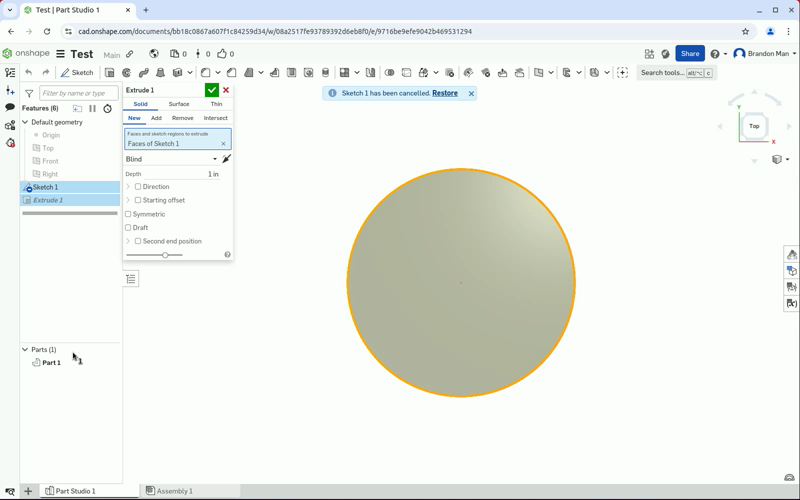
mouse_move(143, 106)
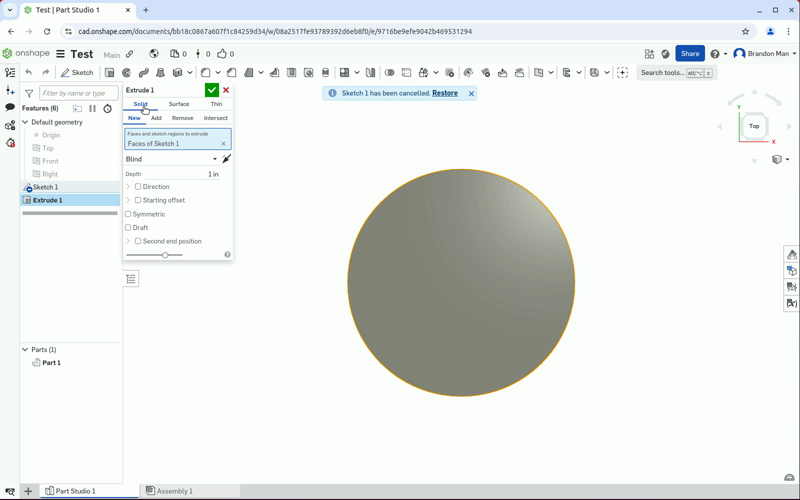
click(143, 106)
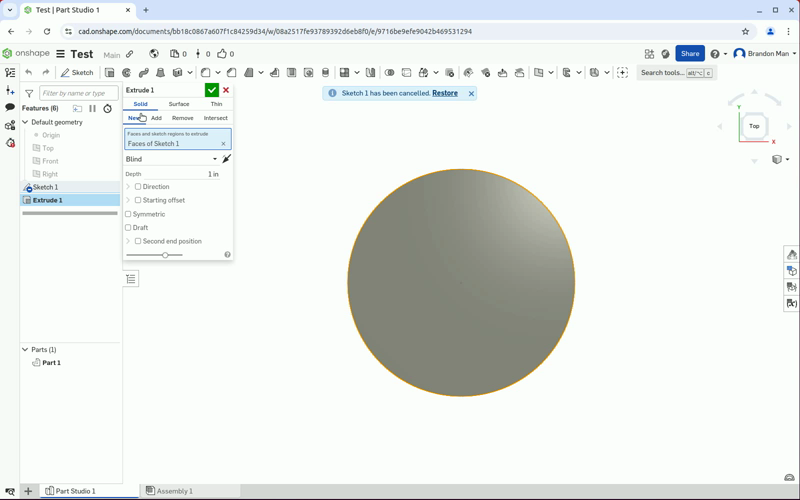
mouse_move(137, 120)
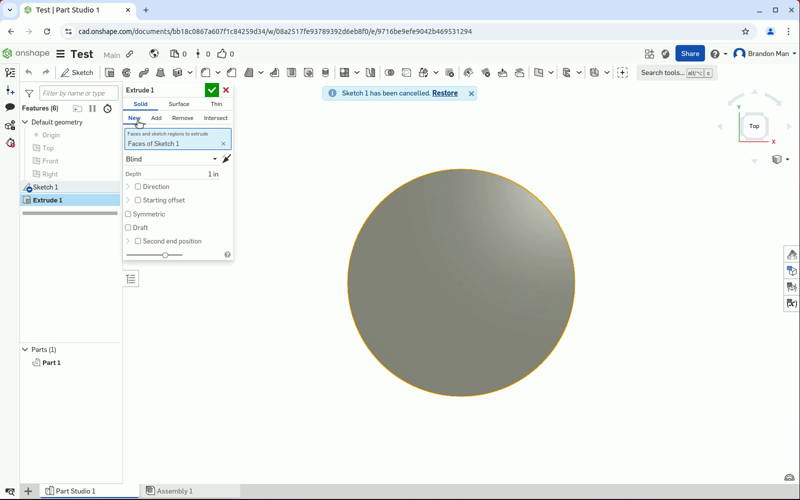
click(137, 120)
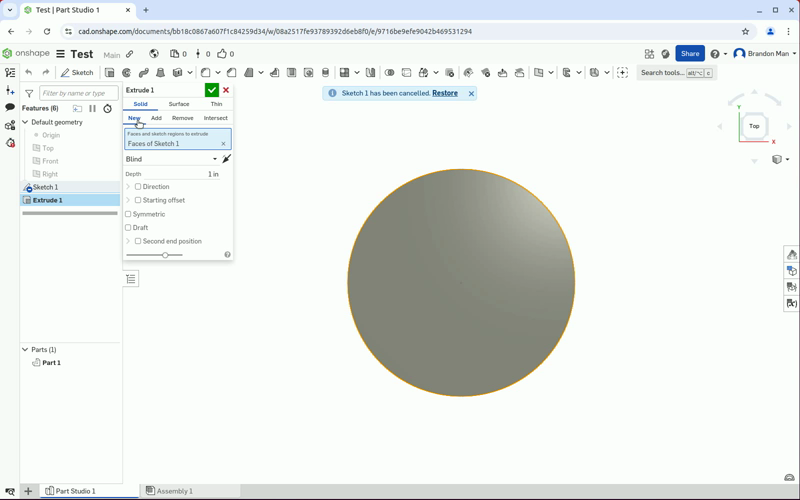
key(tab, 4)
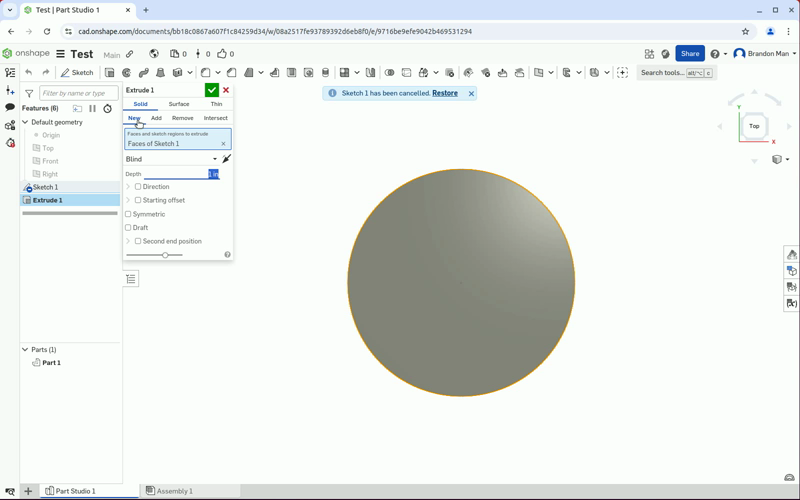
text(2.648)
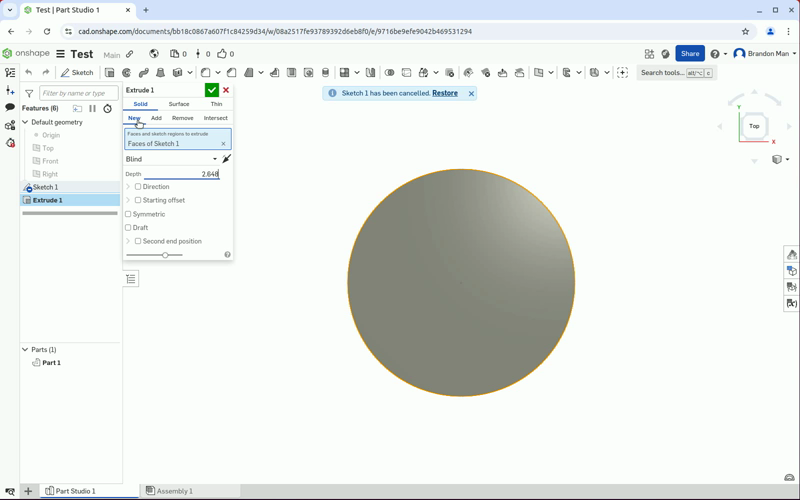
key(enter)
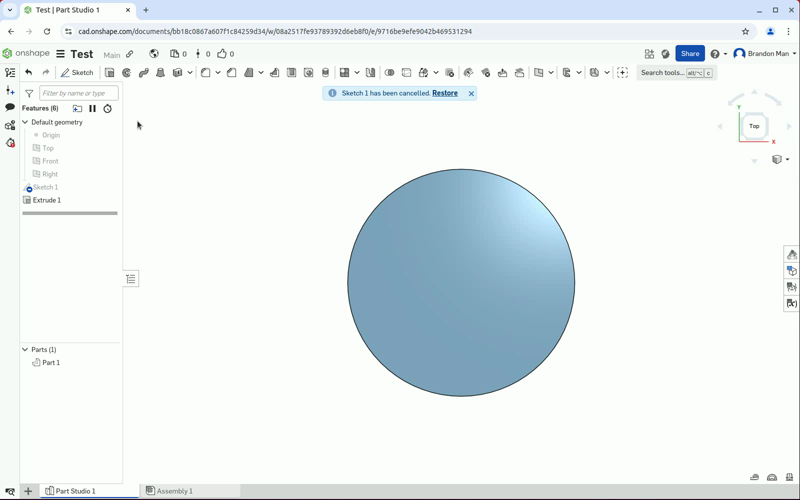
key(shift+h)
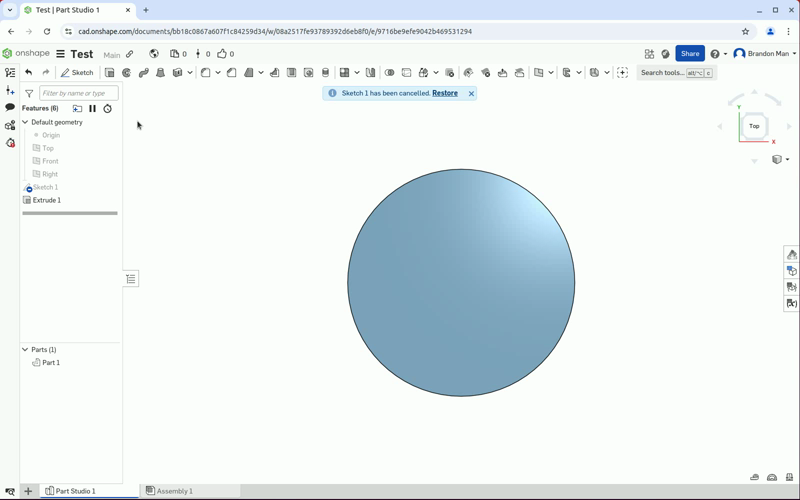
key(shift+h)
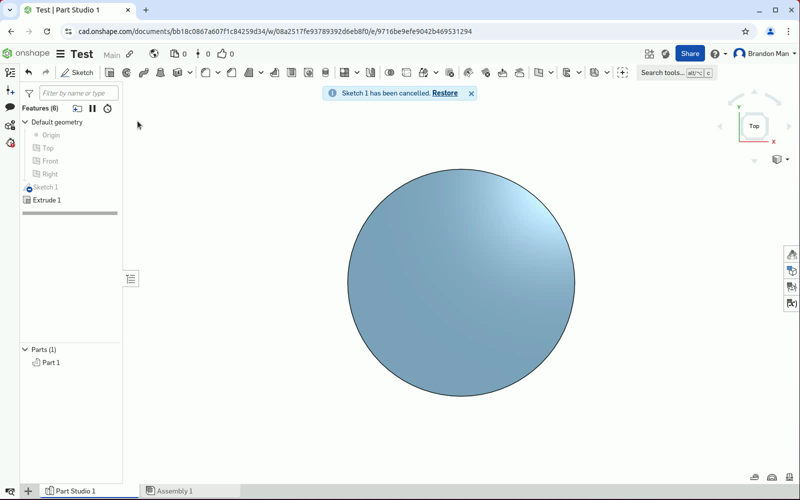
mouse_move(73, 189)
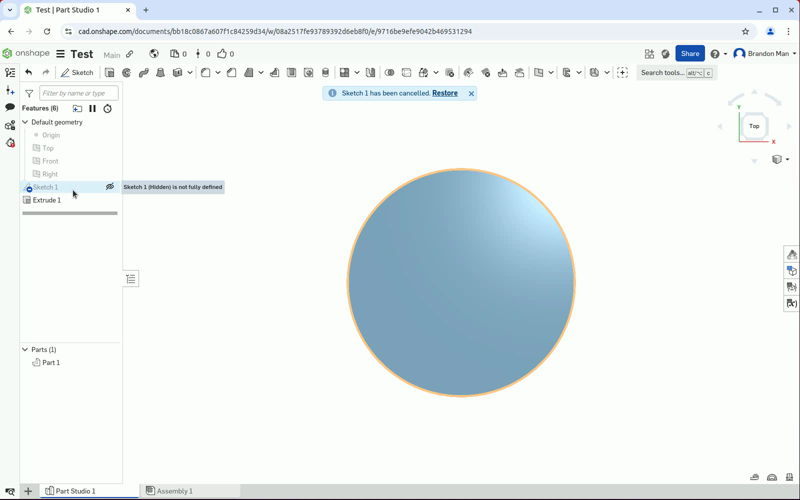
click(73, 189)
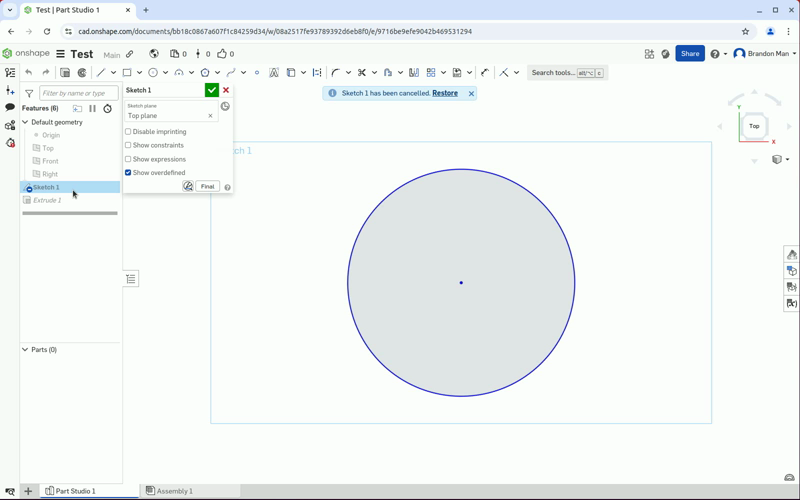
mouse_move(229, 92)
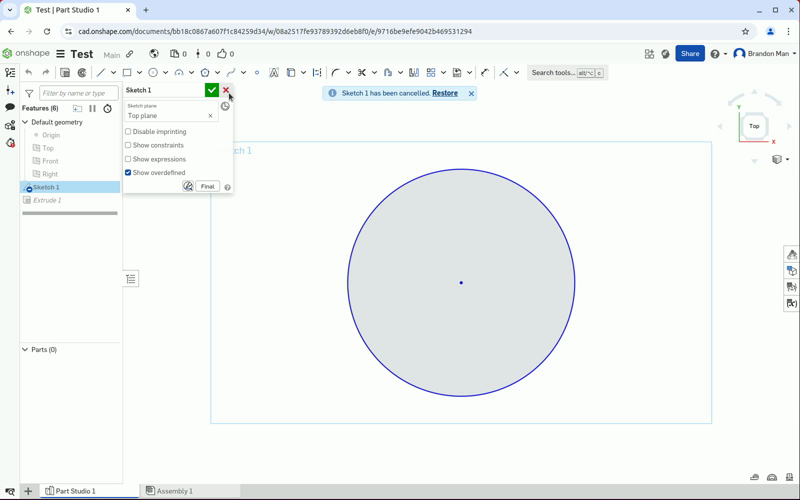
click(229, 92)
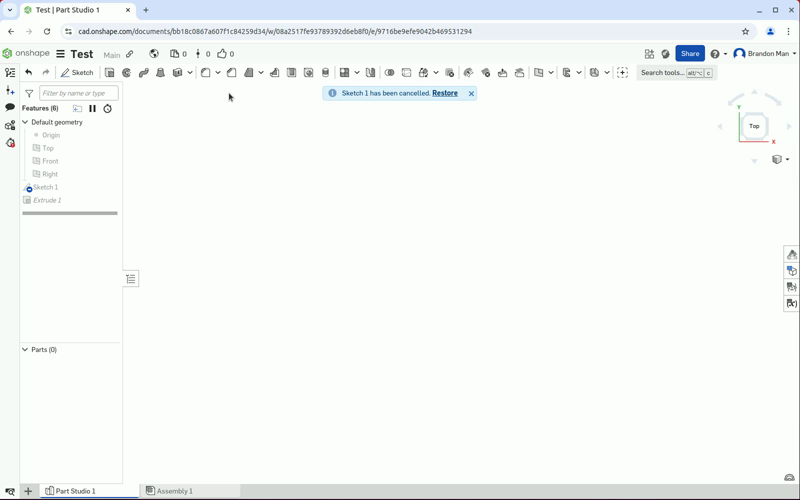
mouse_move(541, 75)
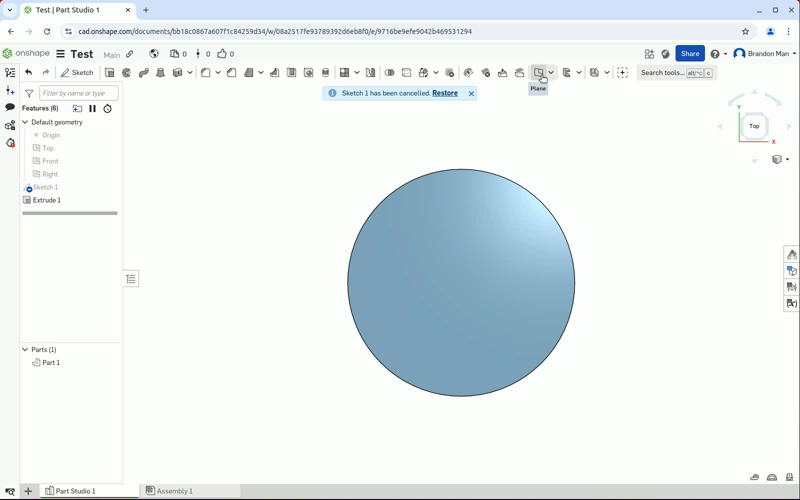
click(541, 75)
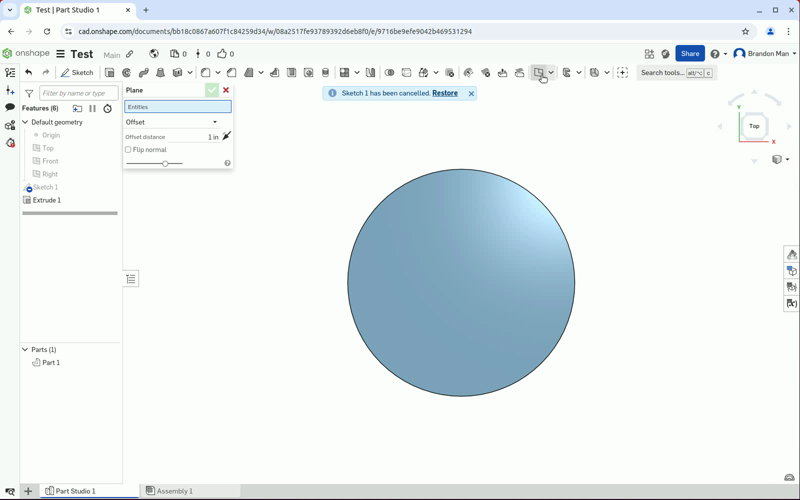
mouse_move(73, 150)
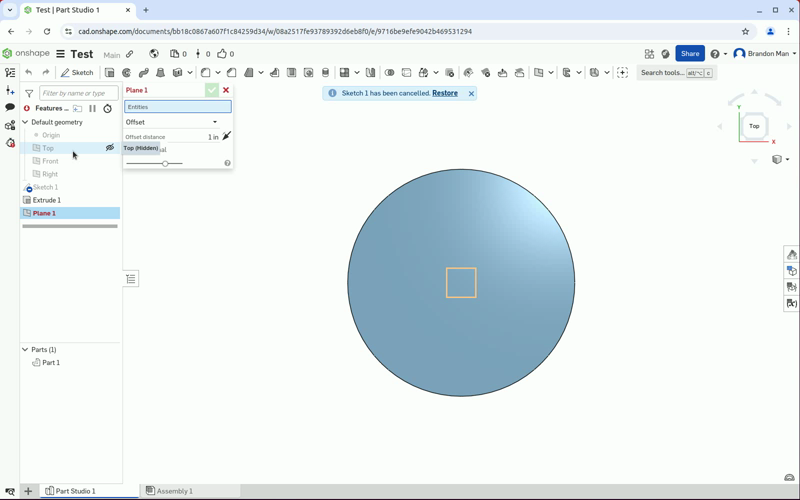
click(73, 150)
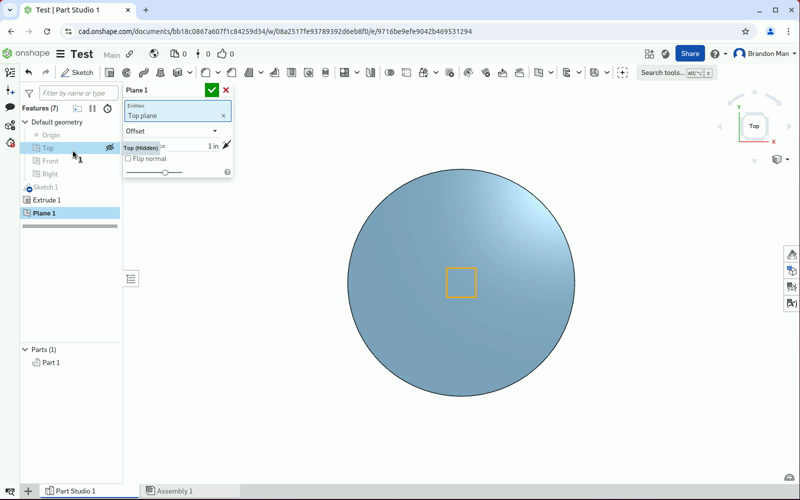
key(tab, 2)
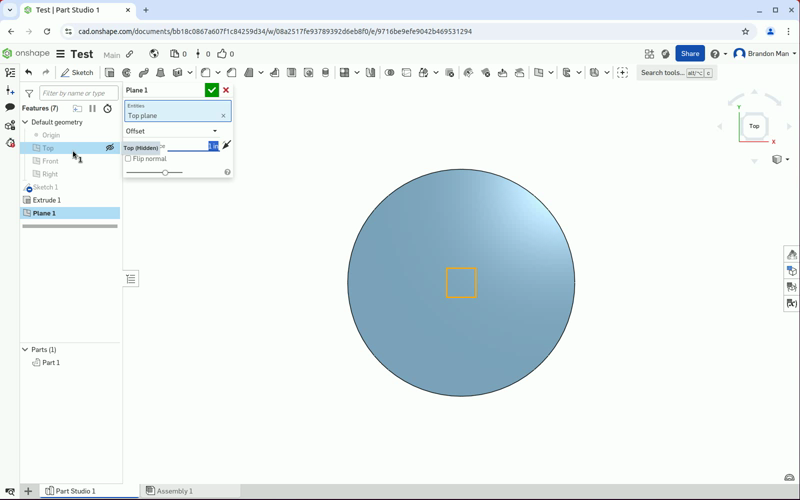
text(2.65)
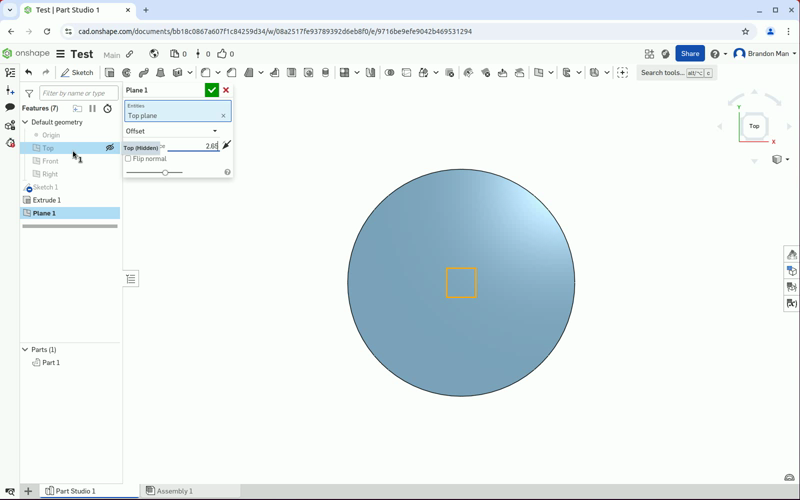
key(enter, 2)
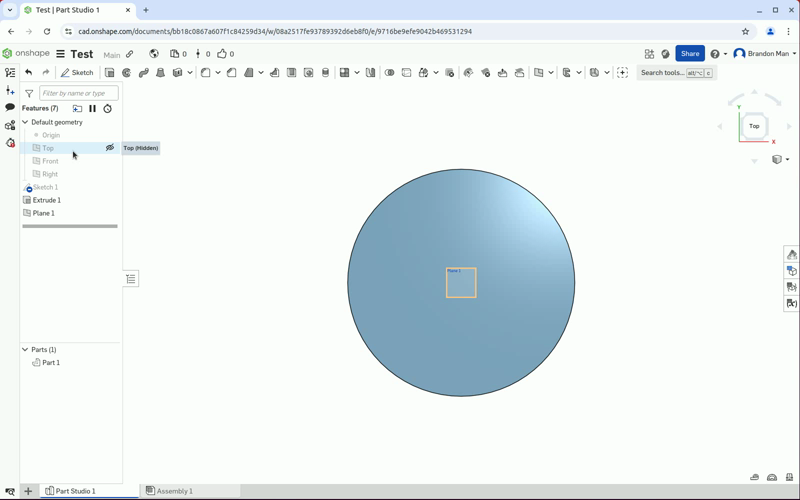
key(shift+s)
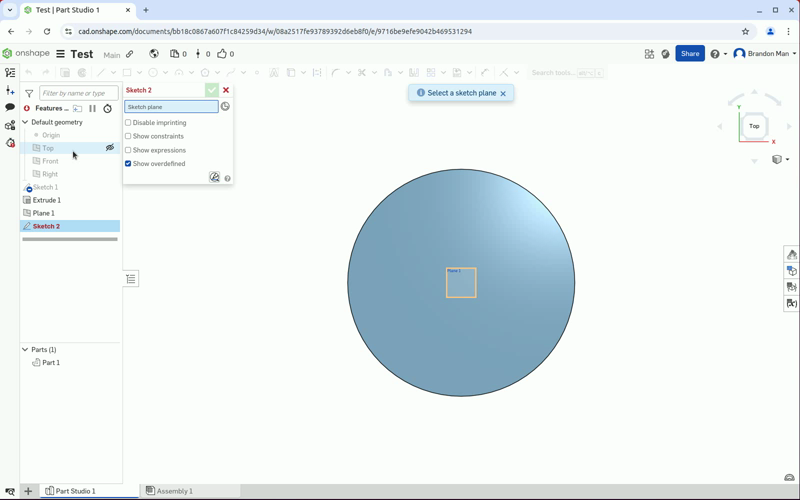
mouse_move(73, 215)
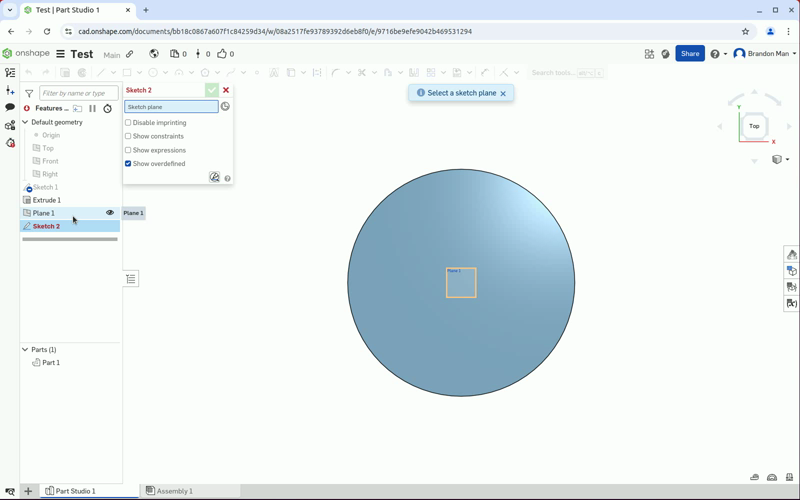
click(73, 215)
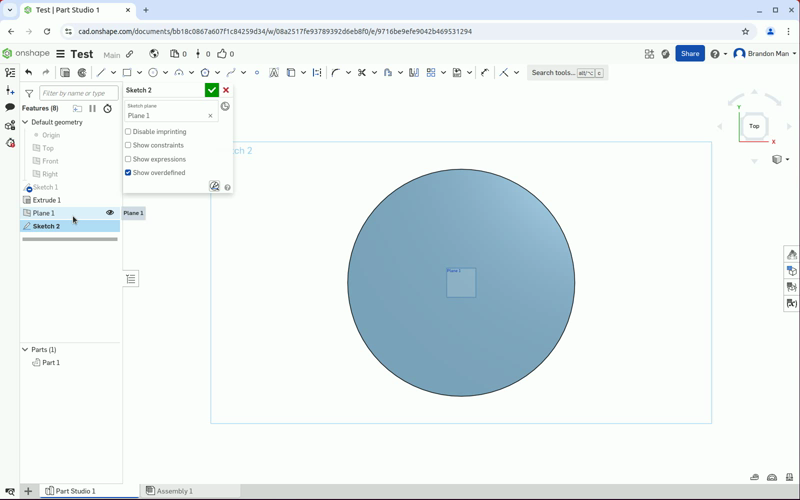
mouse_move(73, 352)
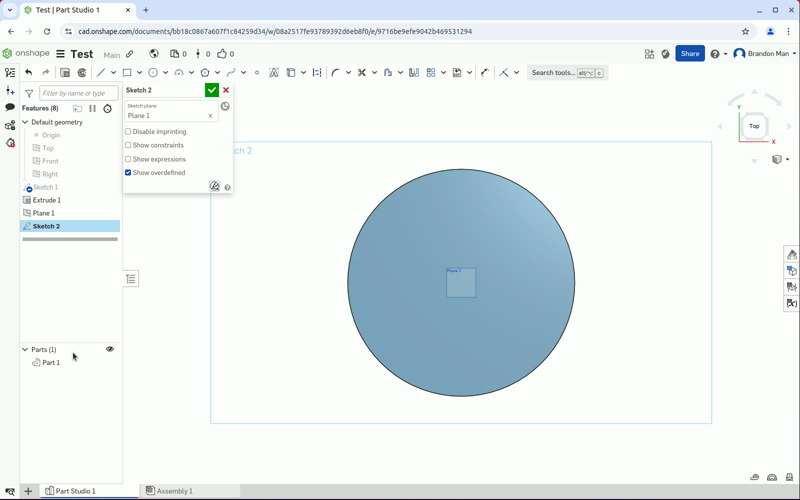
key(y)
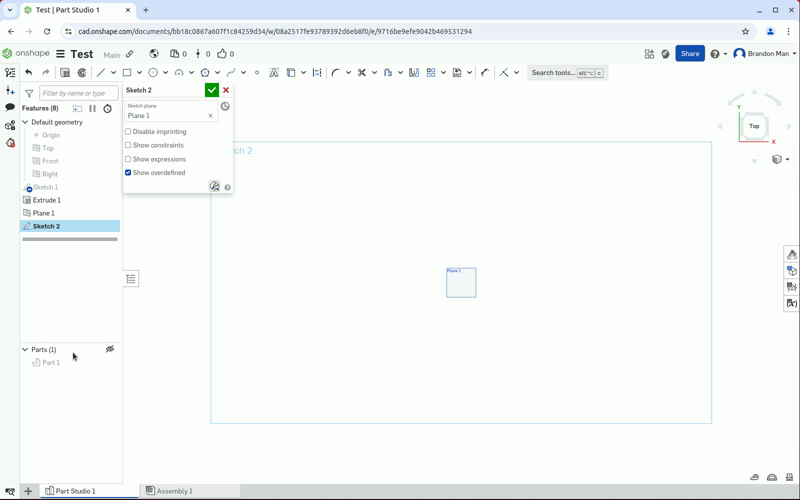
key(c)
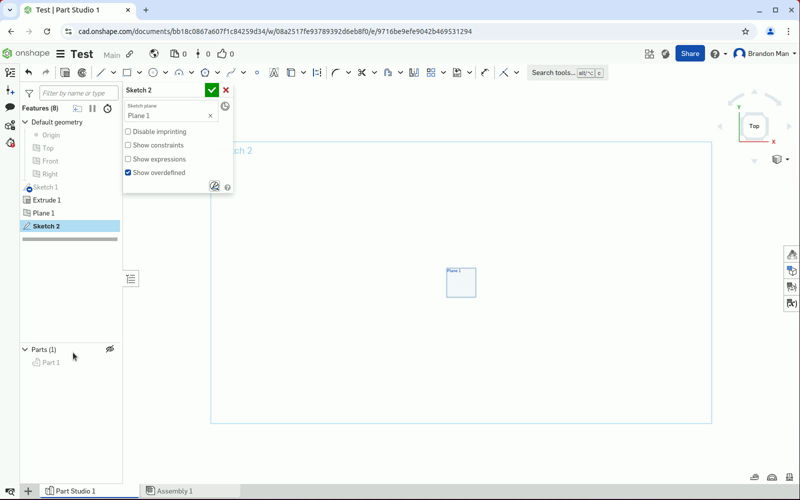
key_down(shift)
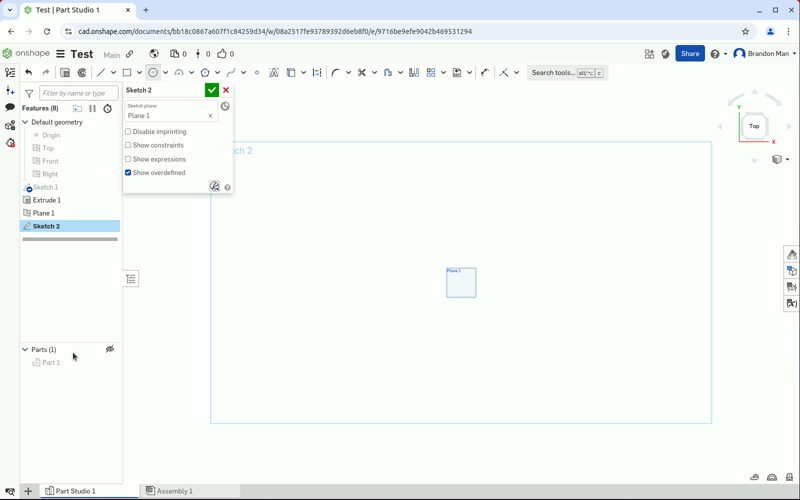
mouse_move(461, 282)
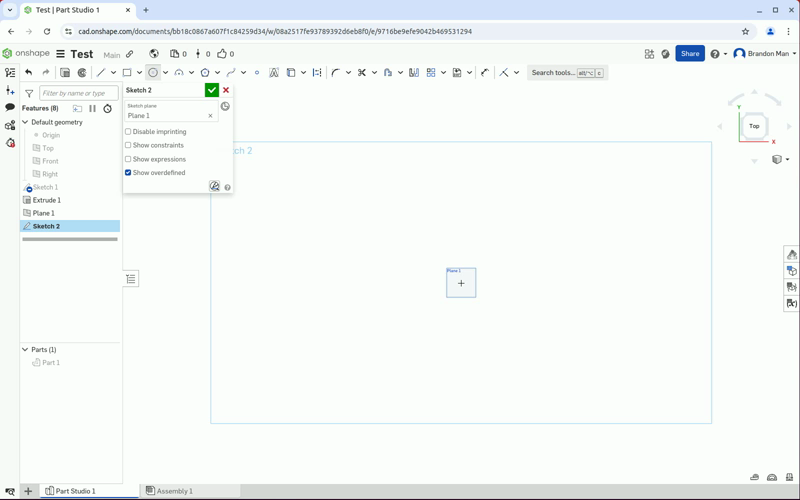
click(461, 282)
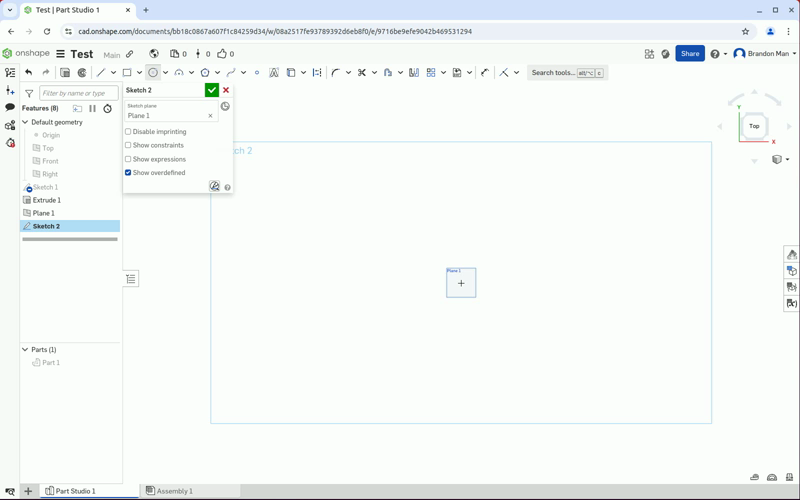
key_up(shift)
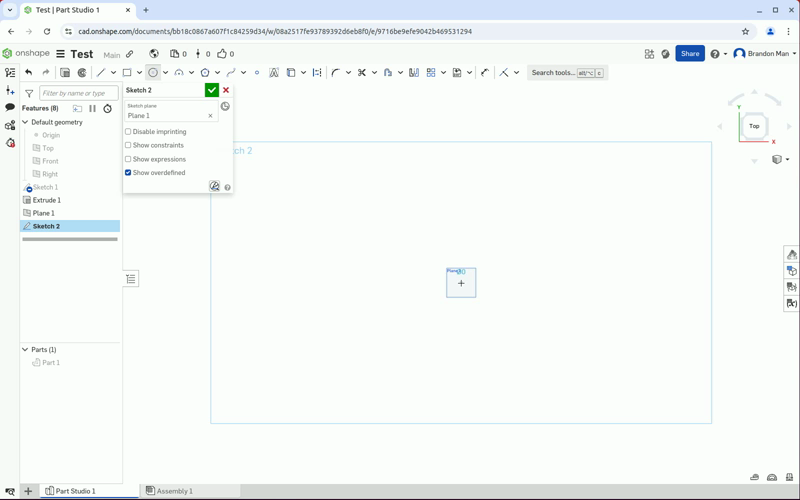
mouse_move(474, 282)
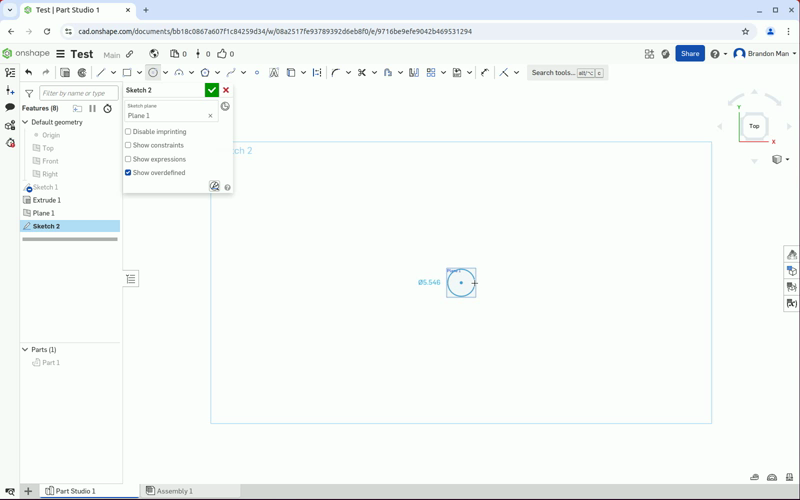
click(474, 282)
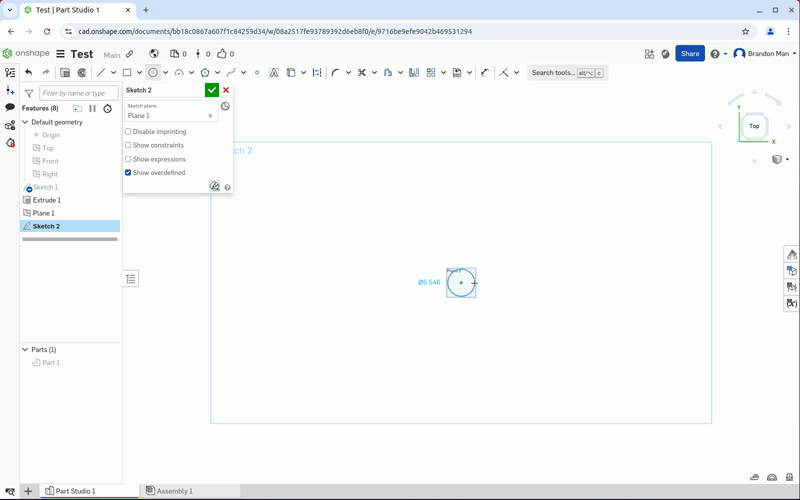
key(esc)
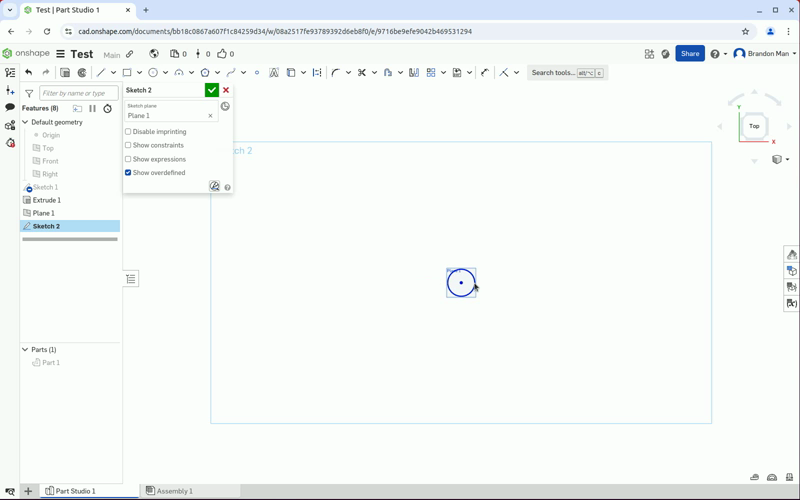
mouse_move(460, 279)
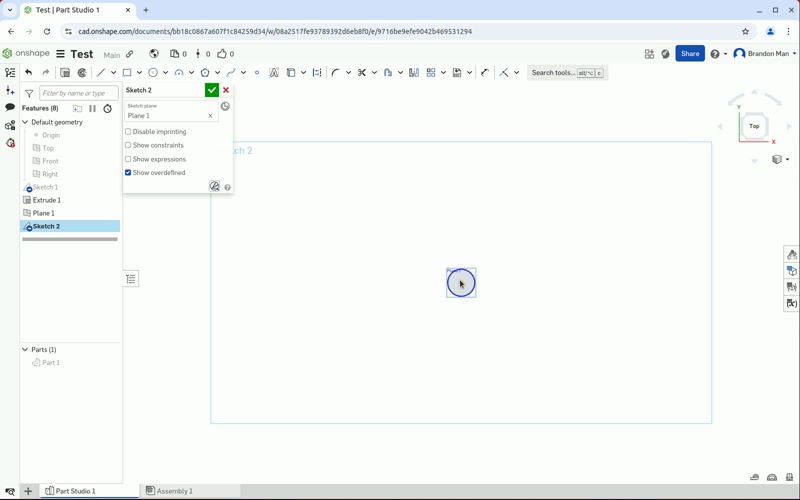
scroll(6)
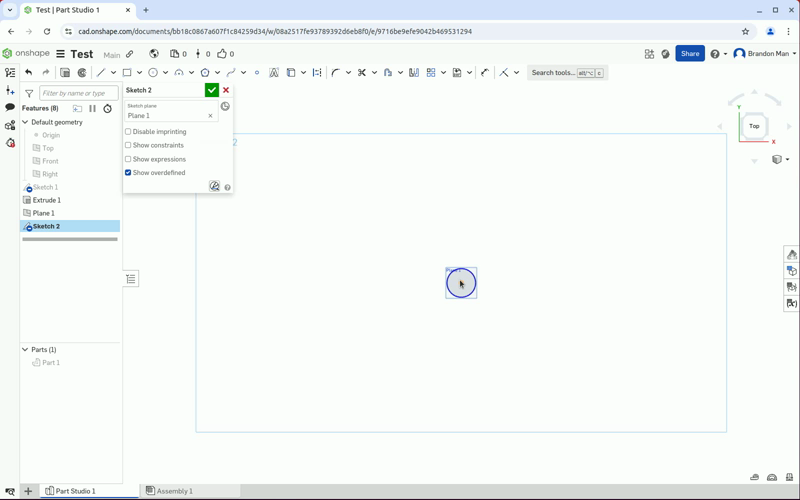
scroll(6)
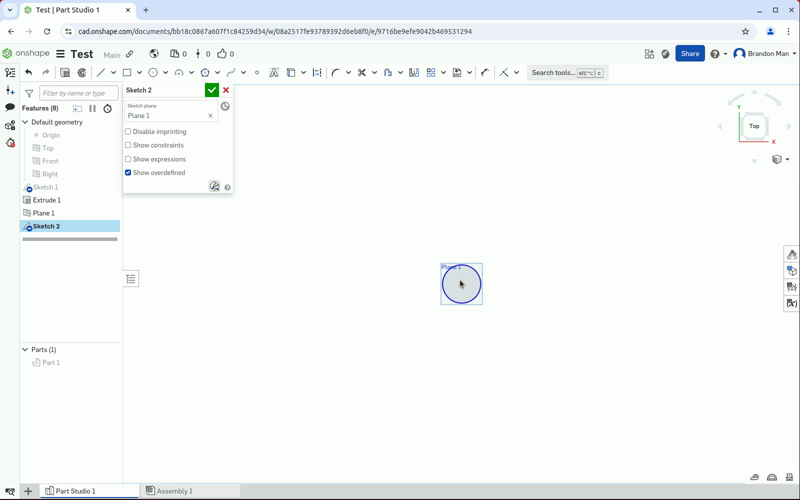
scroll(6)
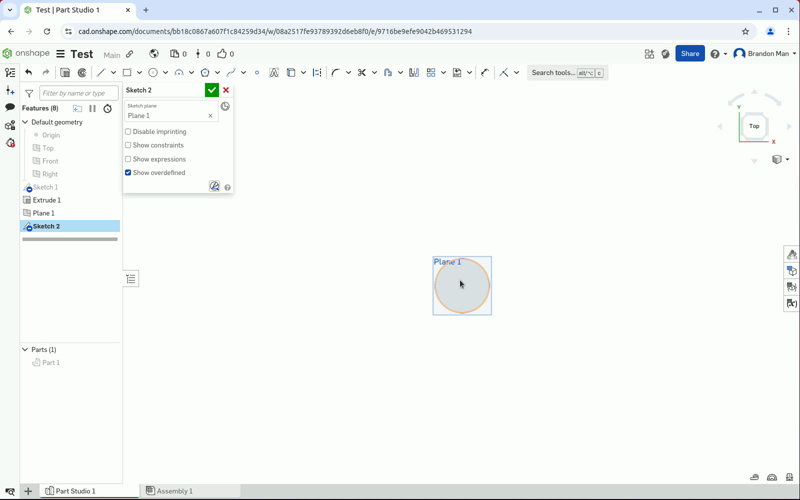
scroll(6)
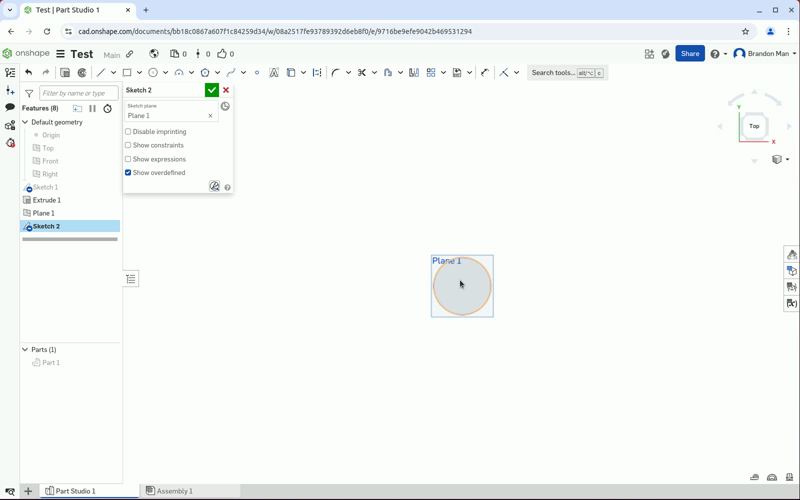
scroll(6)
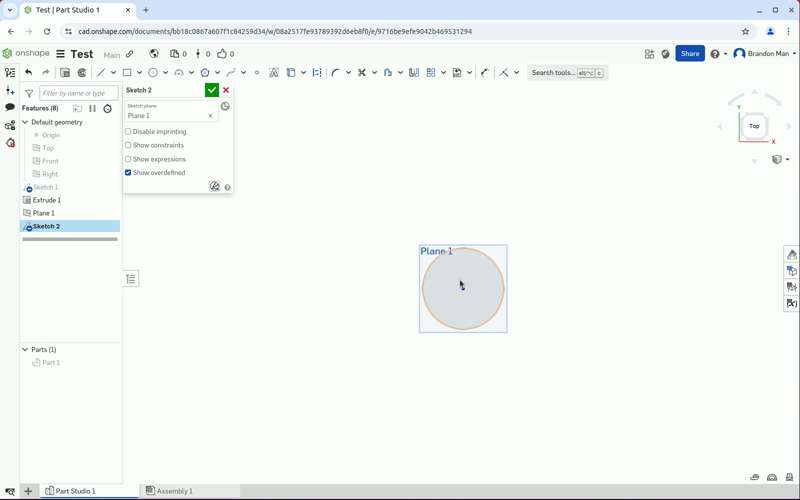
scroll(6)
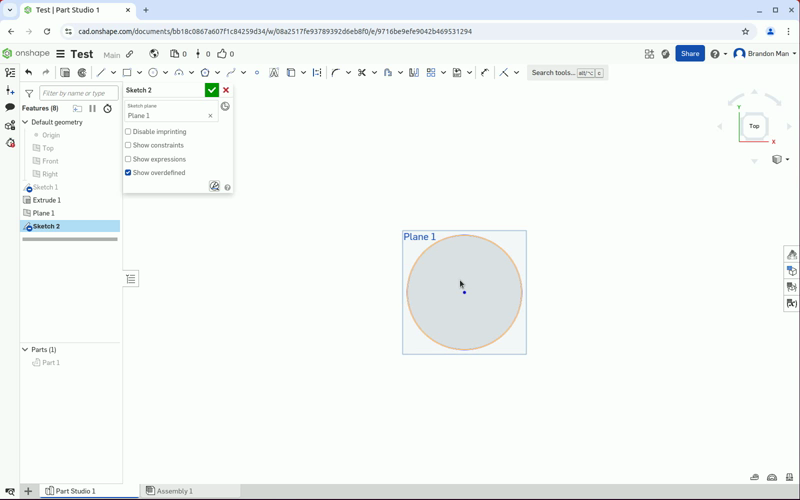
scroll(6)
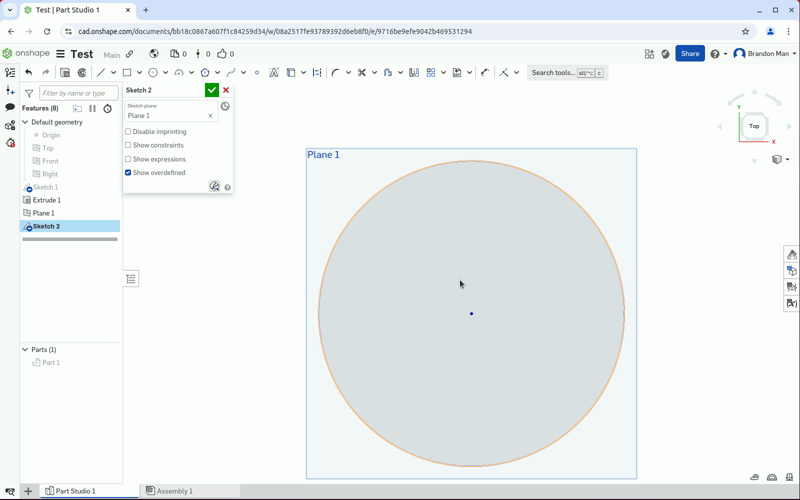
click(460, 279)
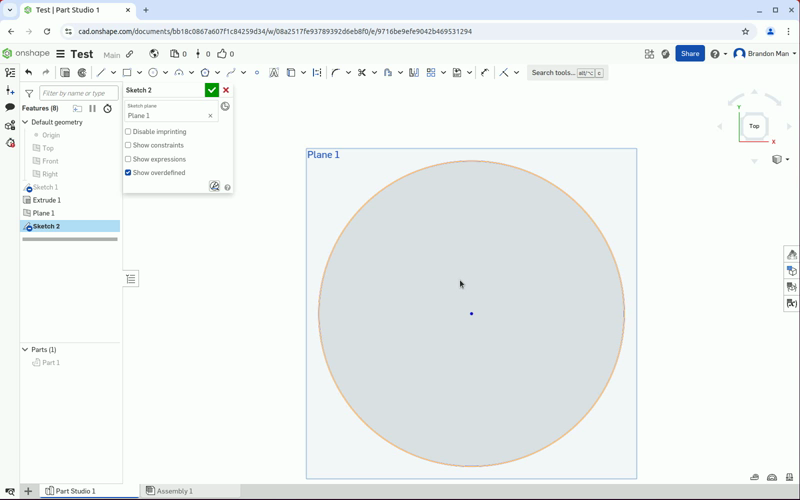
scroll(-6)
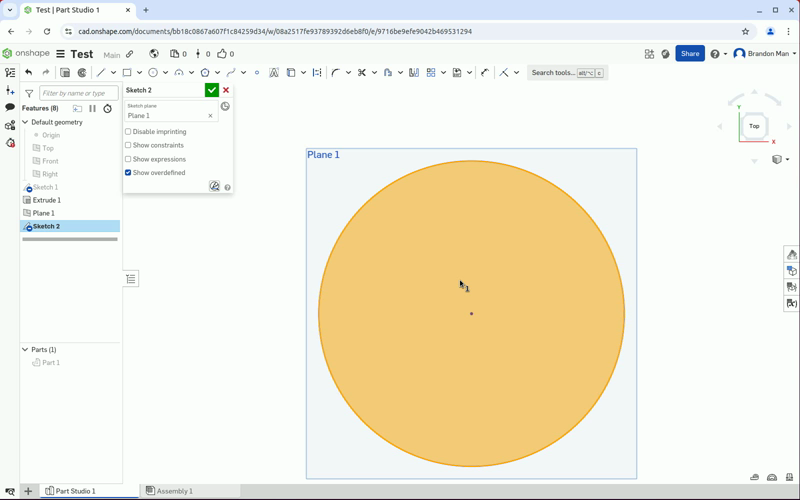
scroll(-6)
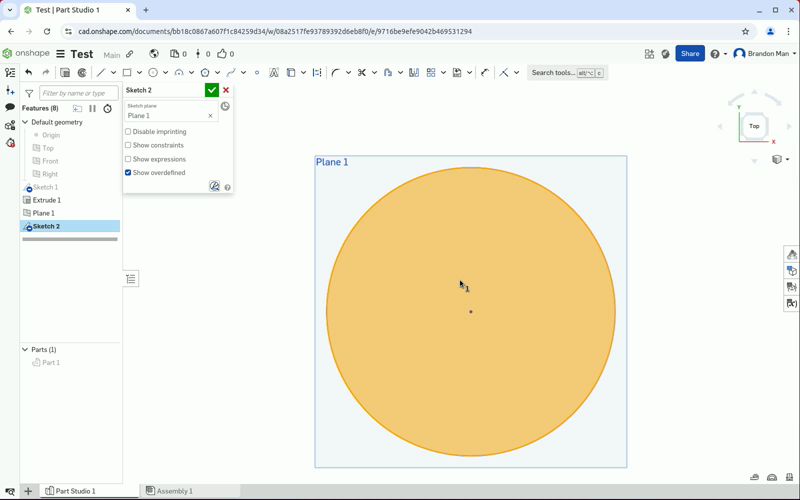
scroll(-6)
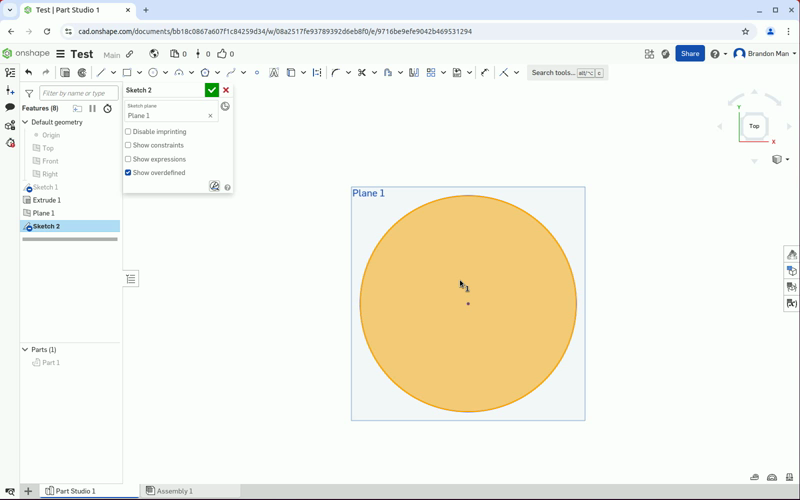
scroll(-6)
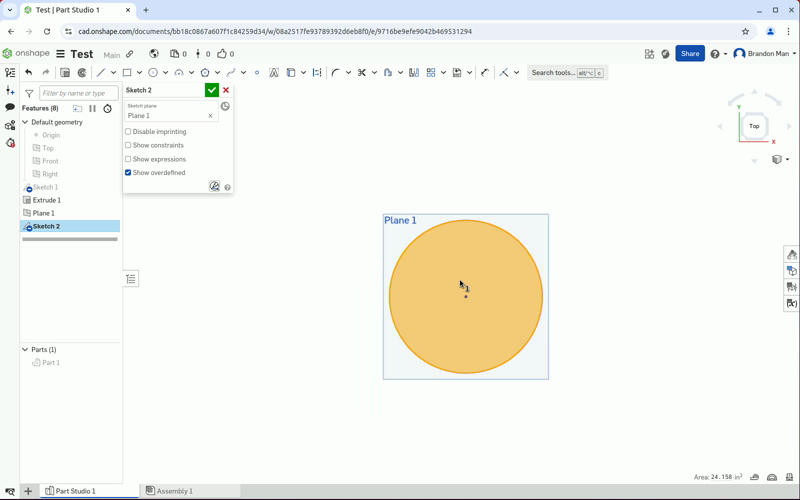
scroll(-6)
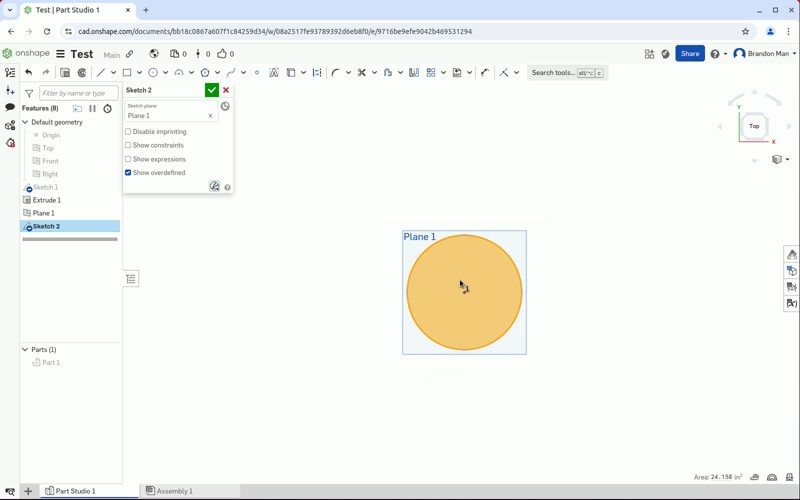
scroll(-6)
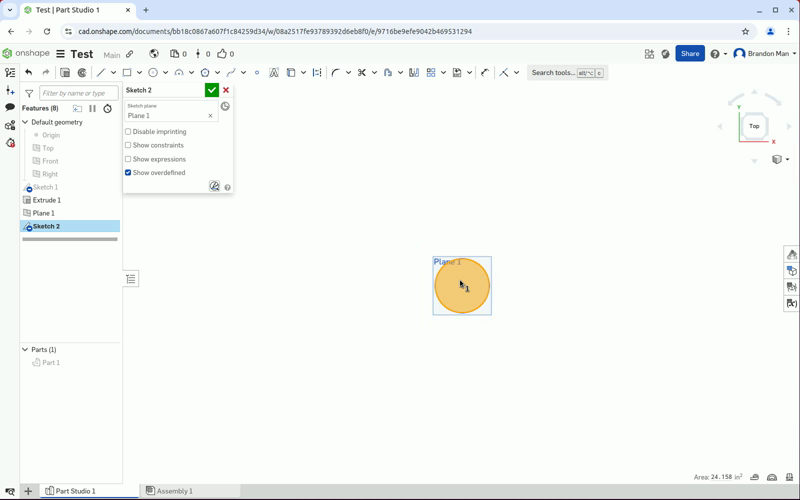
scroll(-6)
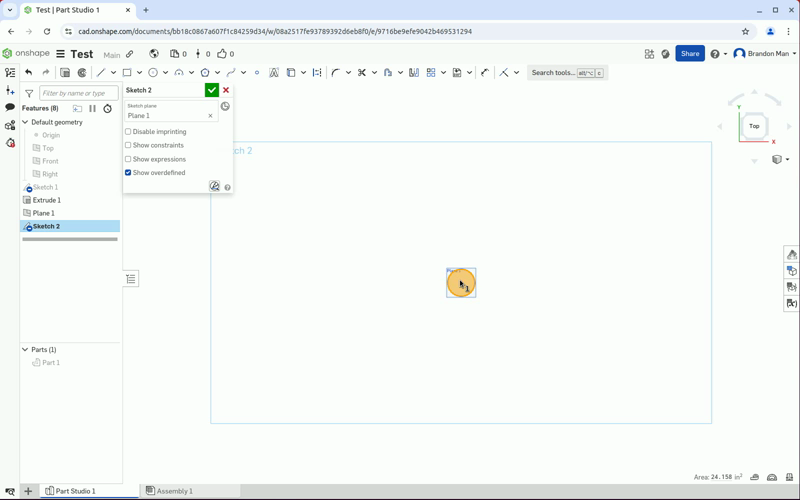
mouse_move(73, 352)
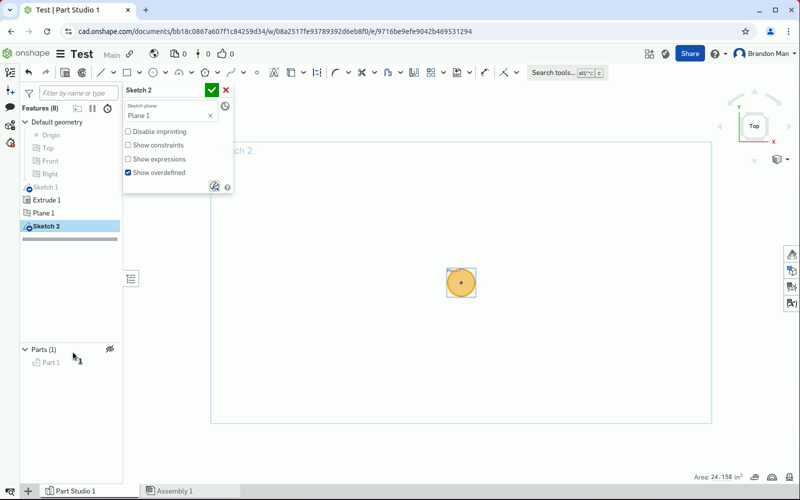
key(shift+y)
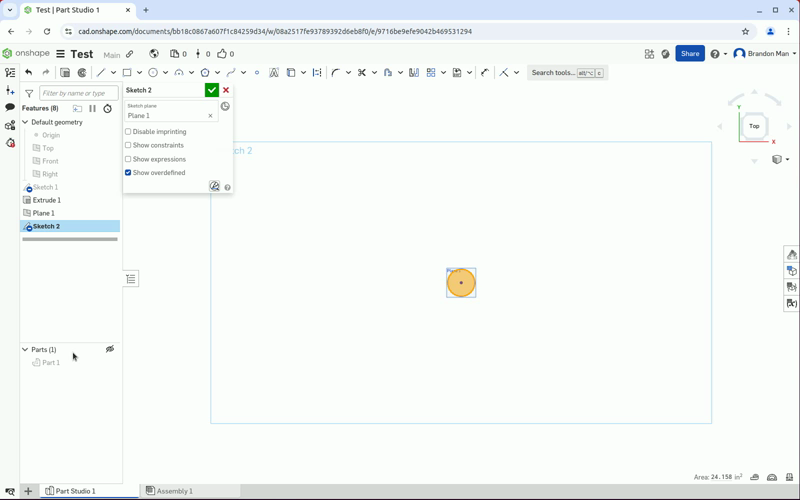
key(shift+e)
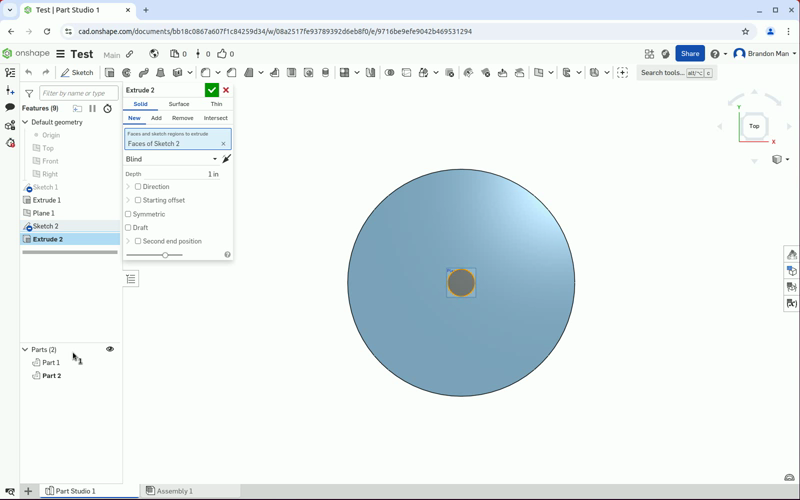
mouse_move(143, 106)
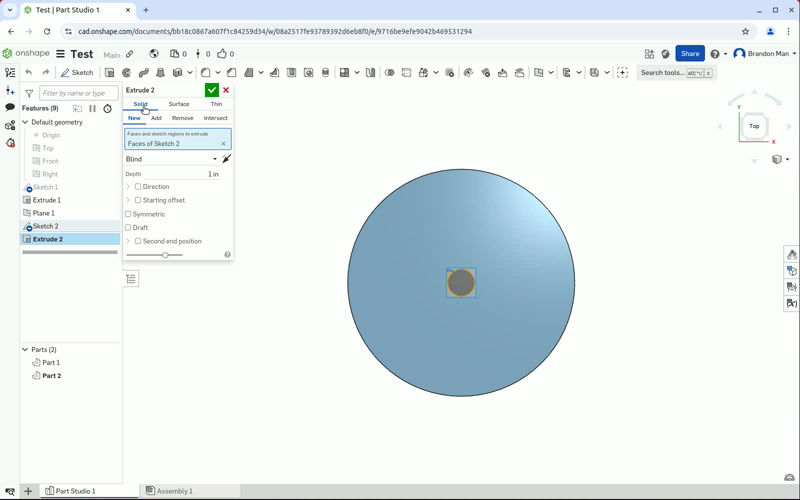
click(143, 106)
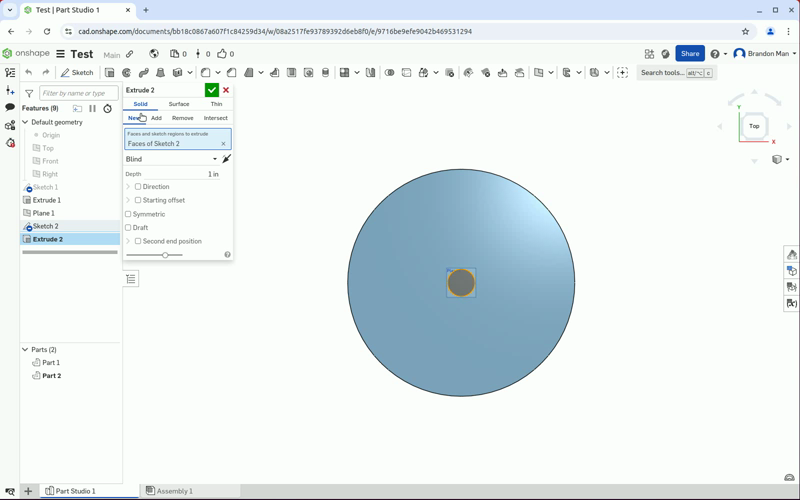
mouse_move(137, 120)
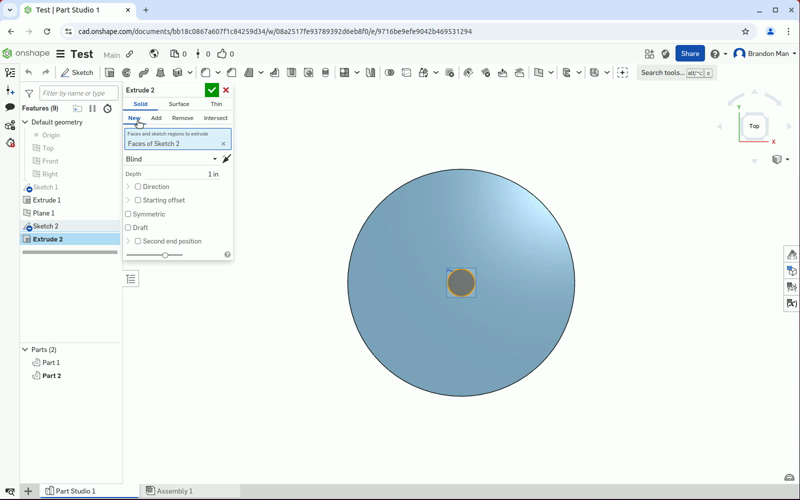
click(137, 120)
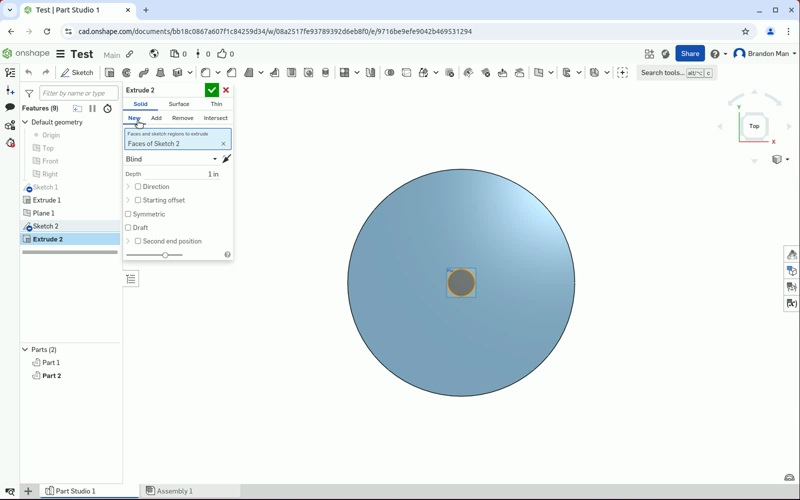
key(tab, 4)
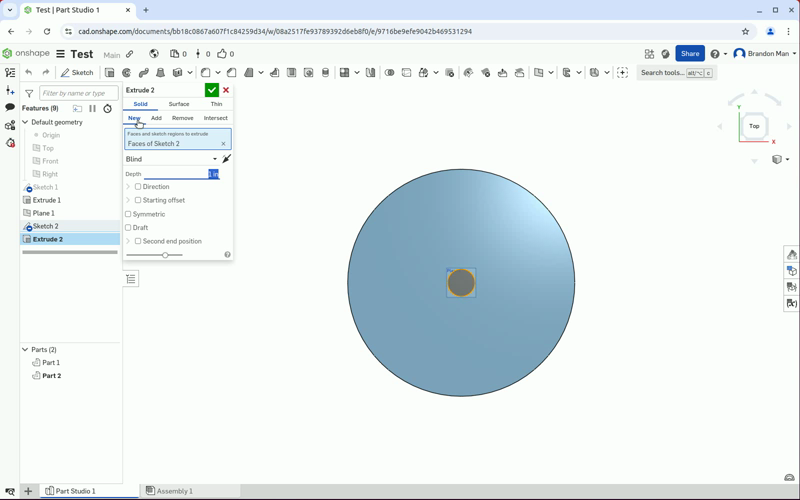
text(8.906)
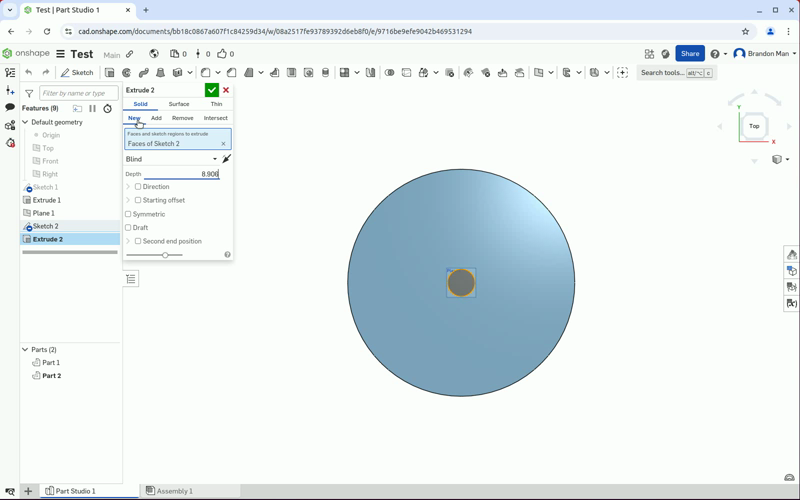
key(enter)
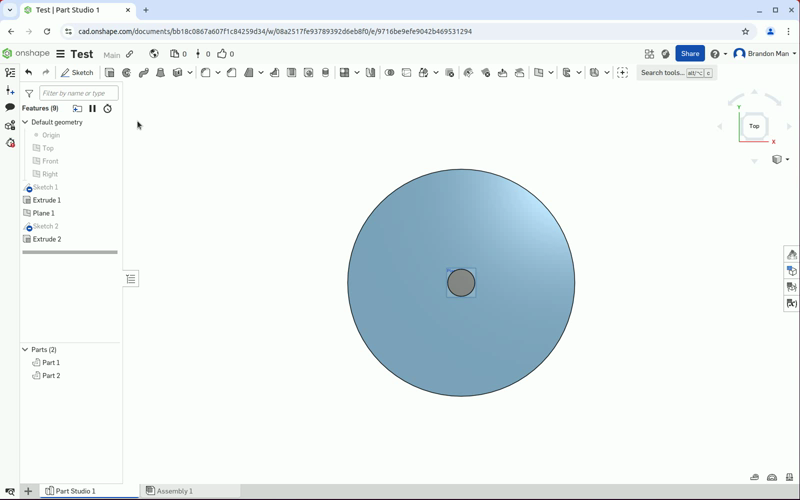
key(shift+h)
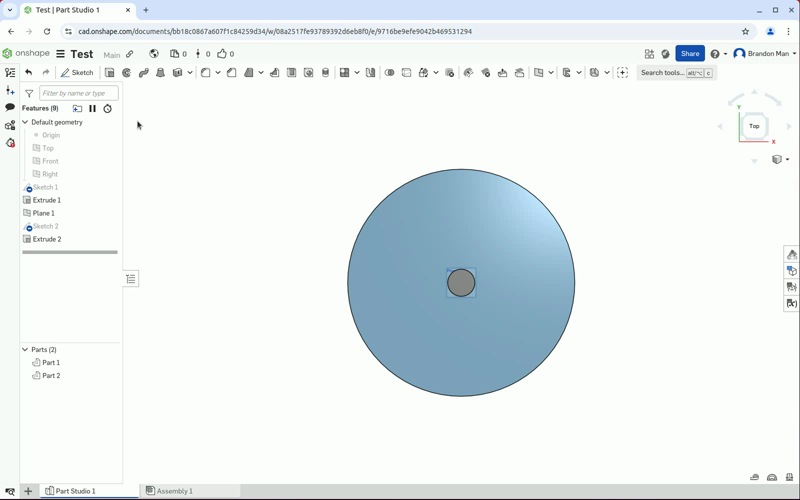
key(shift+h)
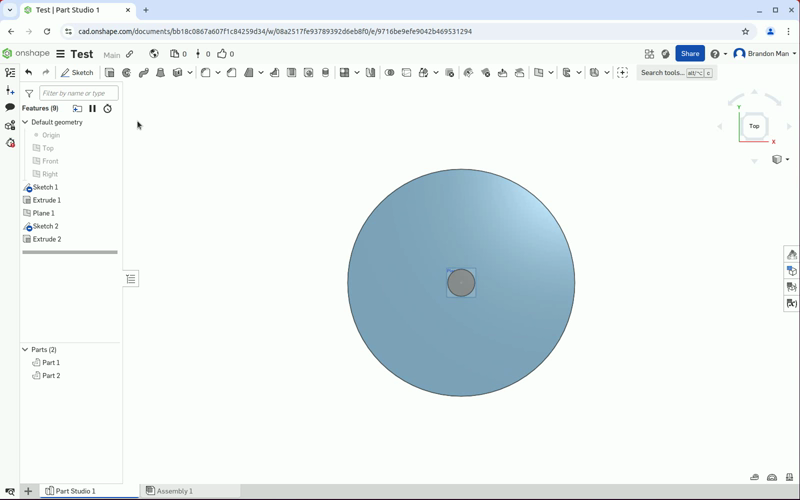
key(shift+7)
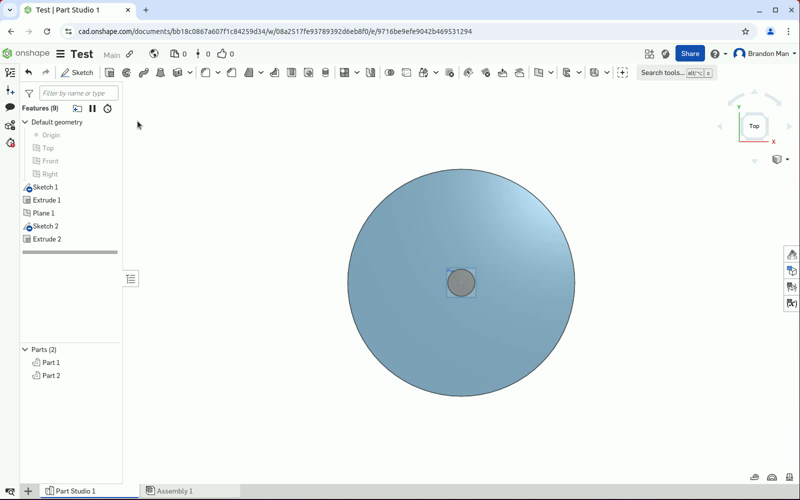
key(up, 3)
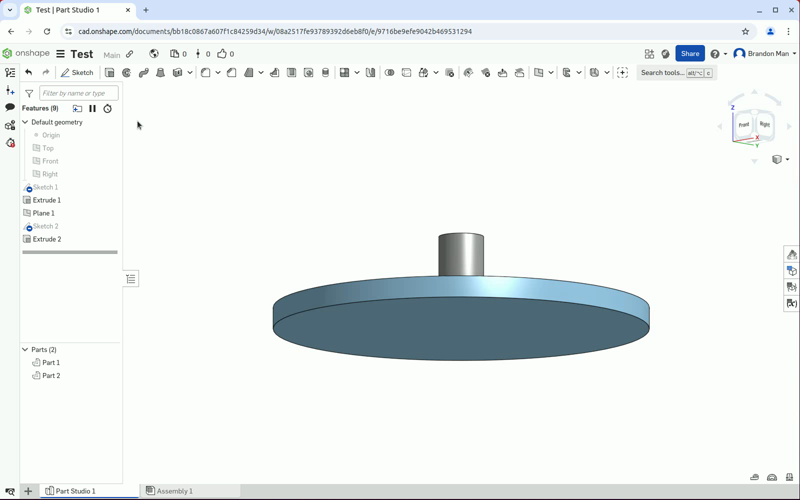
key(left, 3)
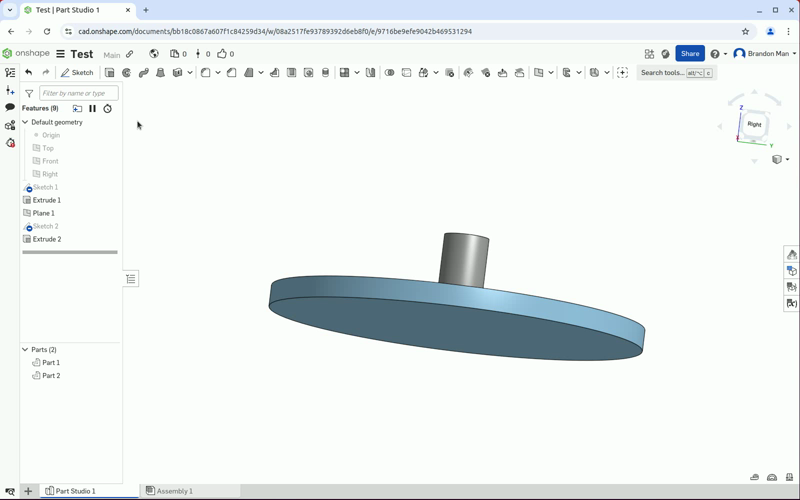
key(right, 3)
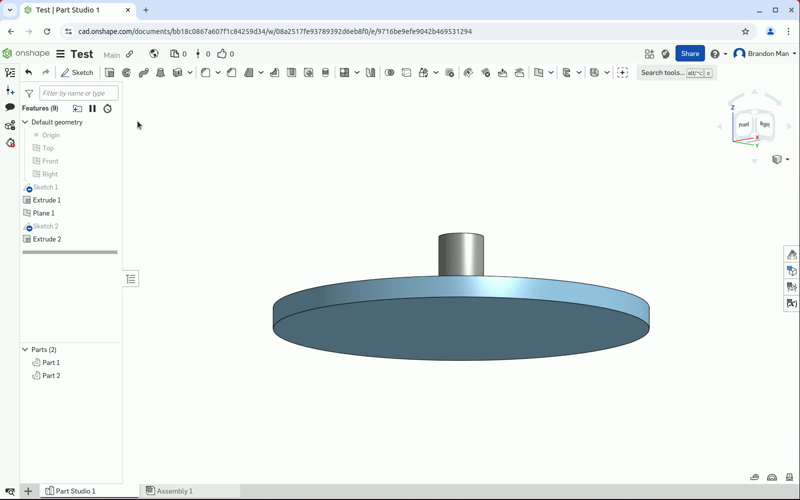
key(down, 3)
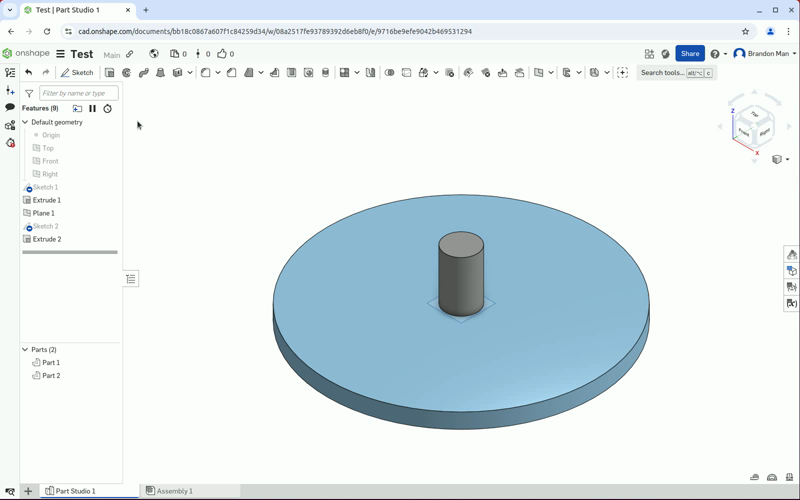
mouse_move(73, 189)
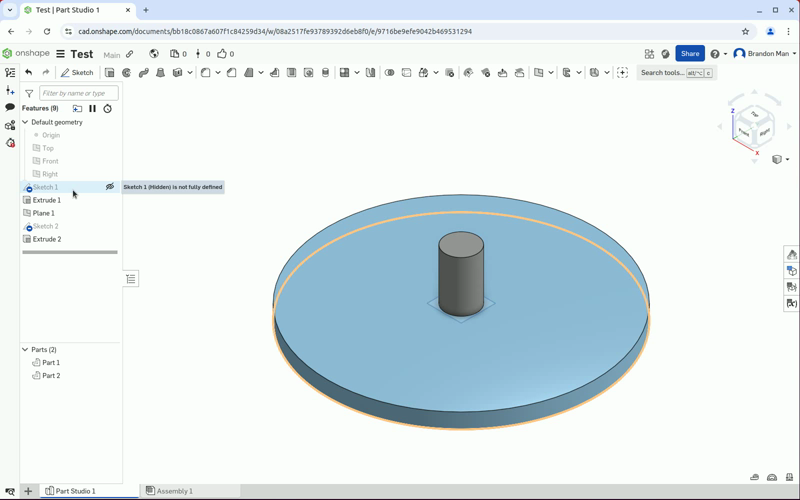
click(73, 189)